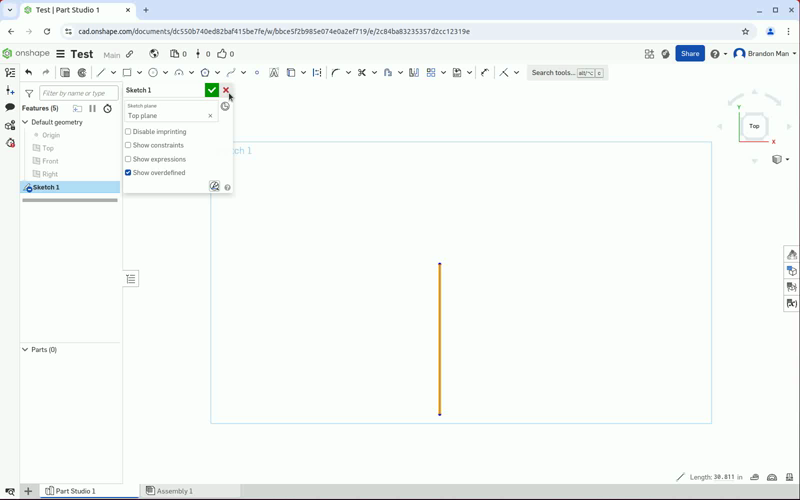
key(shift+h)
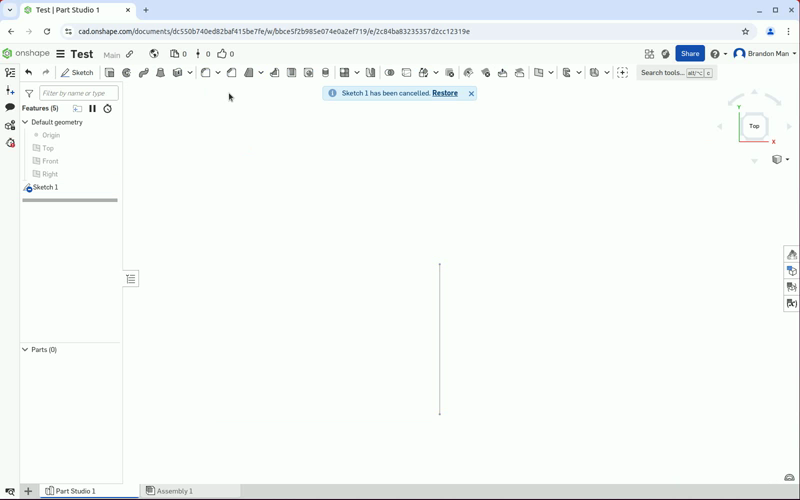
key(shift+s)
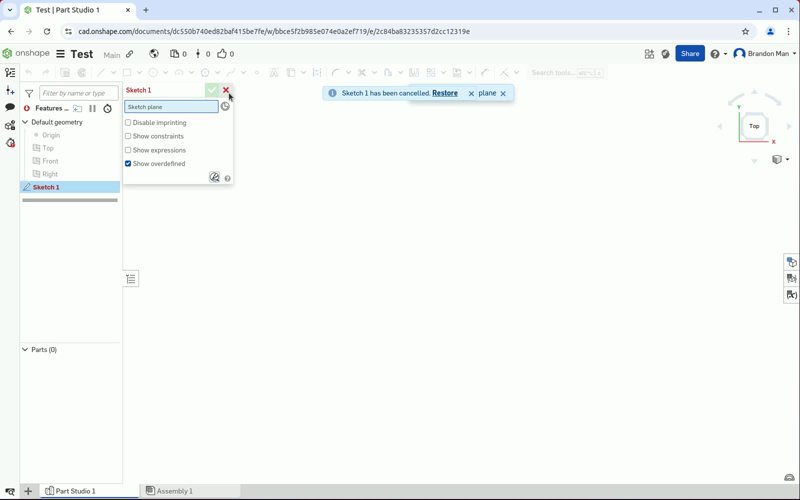
mouse_move(73, 150)
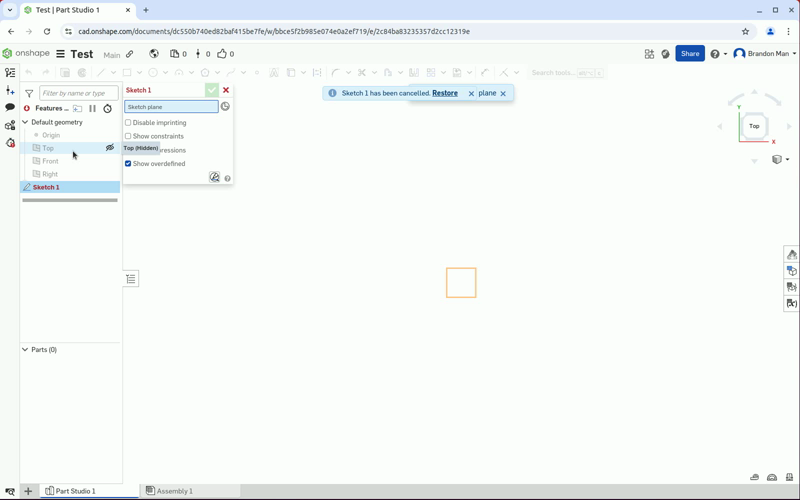
click(73, 150)
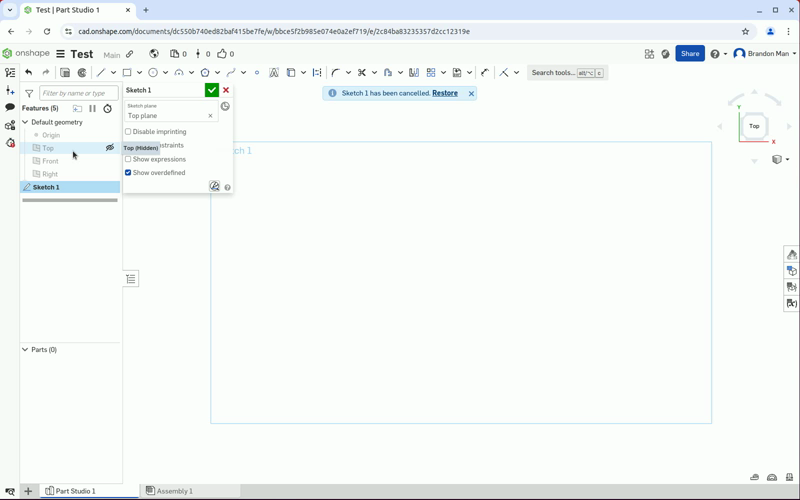
mouse_move(73, 352)
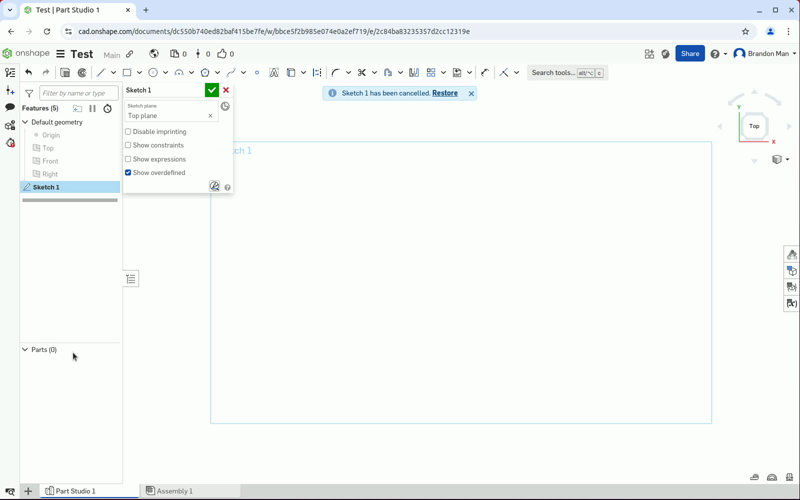
key(y)
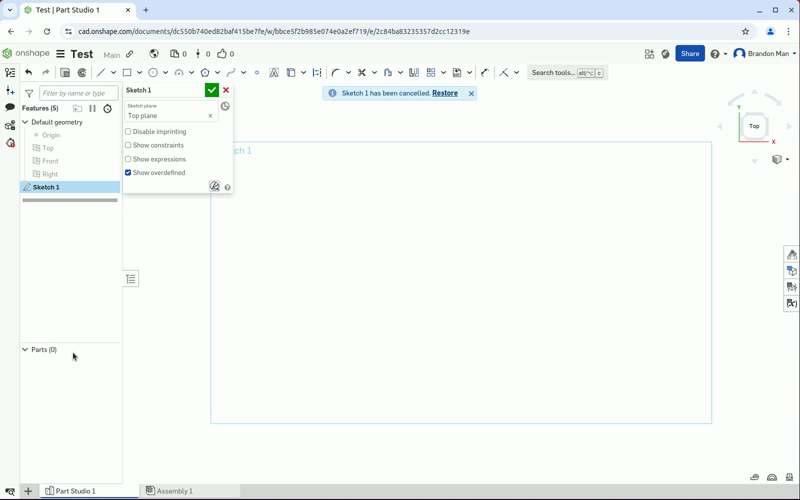
key(c)
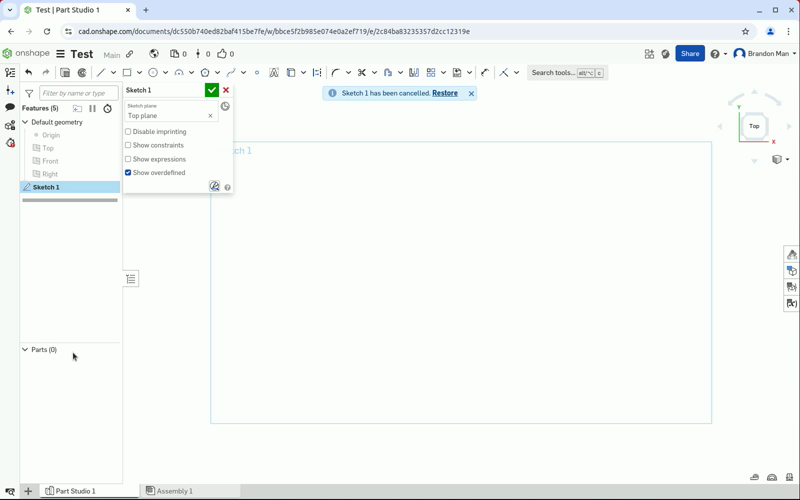
key_down(shift)
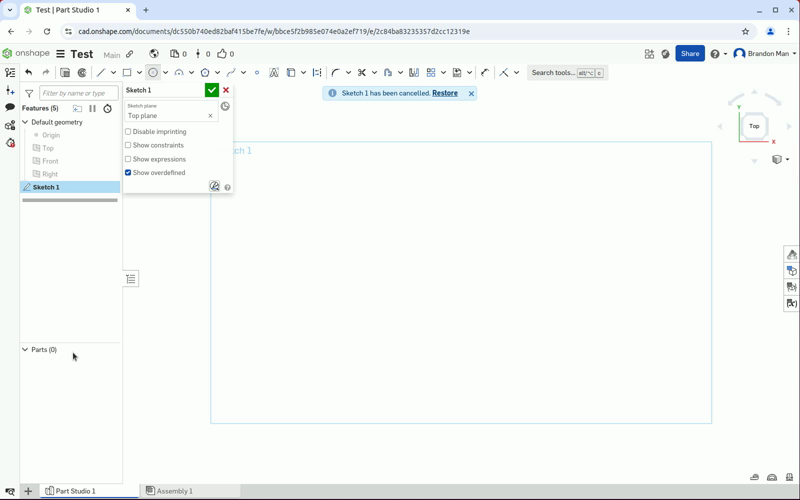
mouse_move(461, 282)
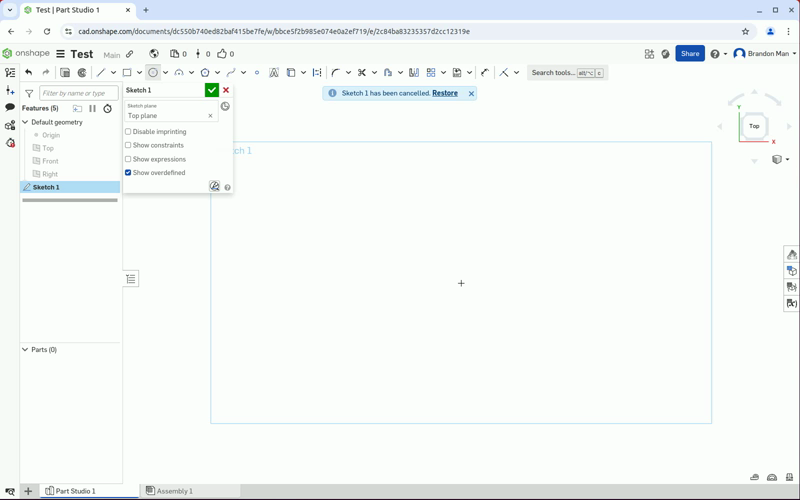
click(461, 282)
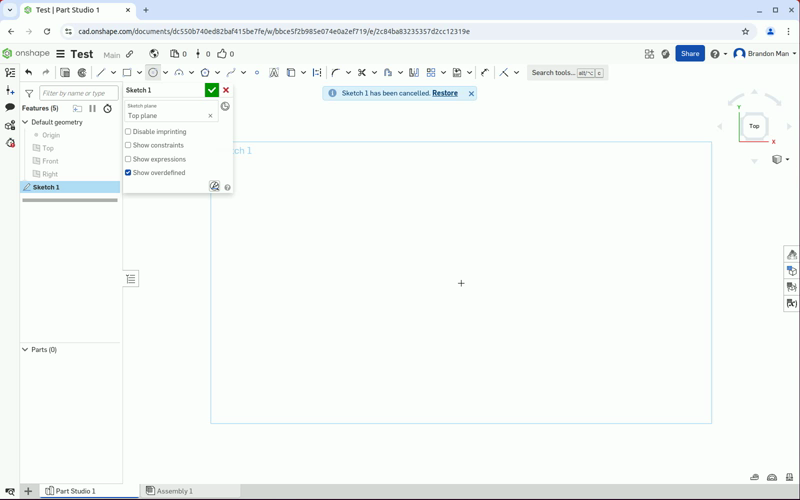
key_up(shift)
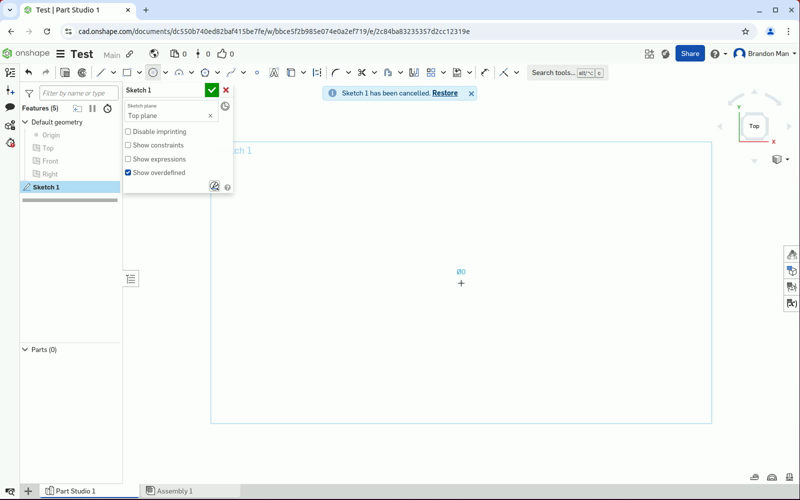
mouse_move(537, 282)
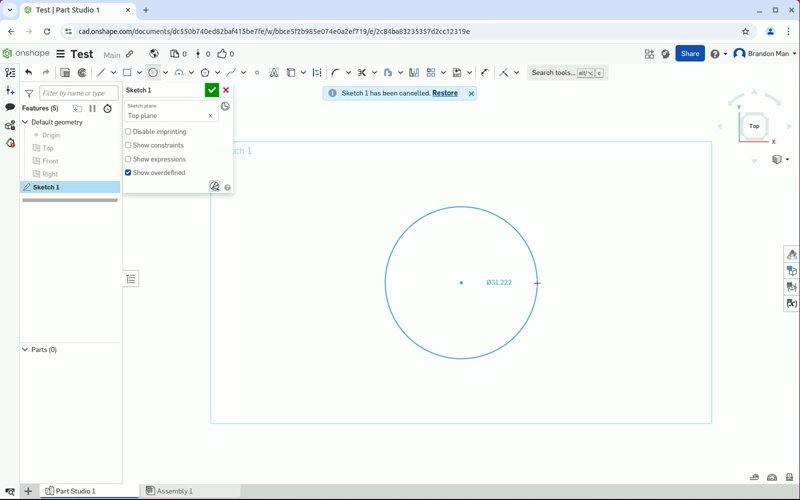
click(537, 282)
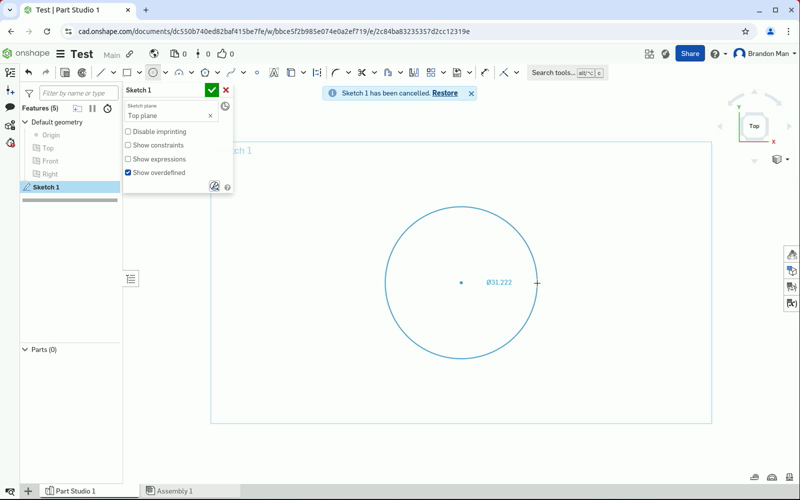
key(esc)
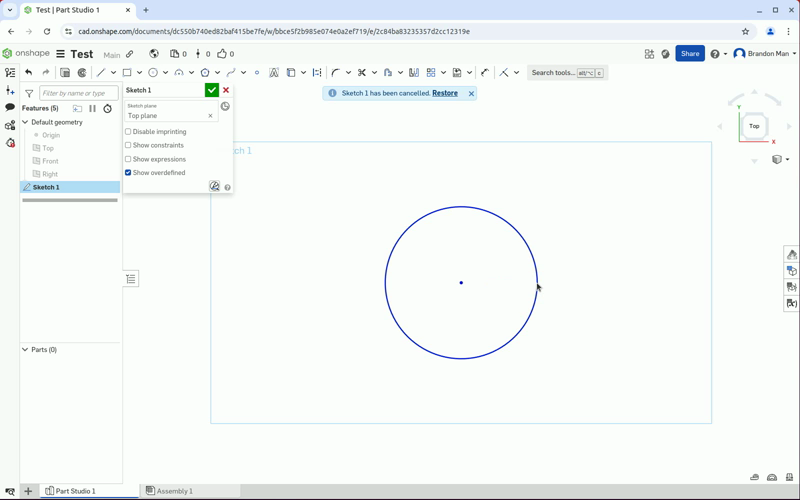
mouse_move(504, 314)
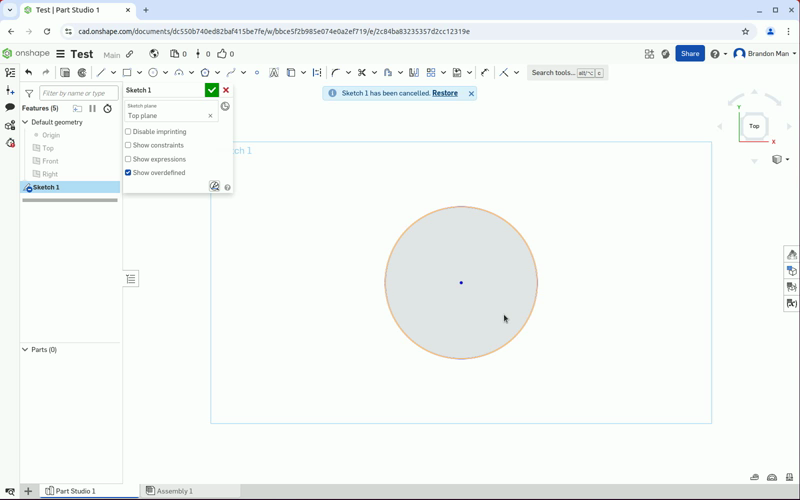
click(504, 314)
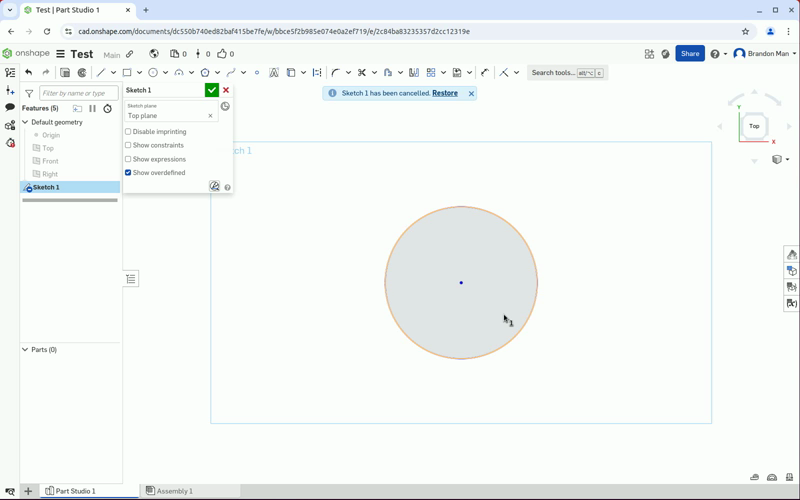
mouse_move(73, 352)
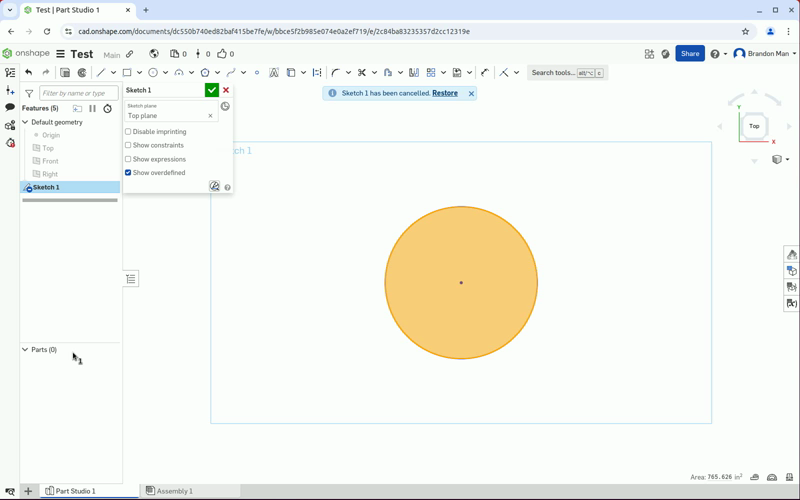
key(shift+y)
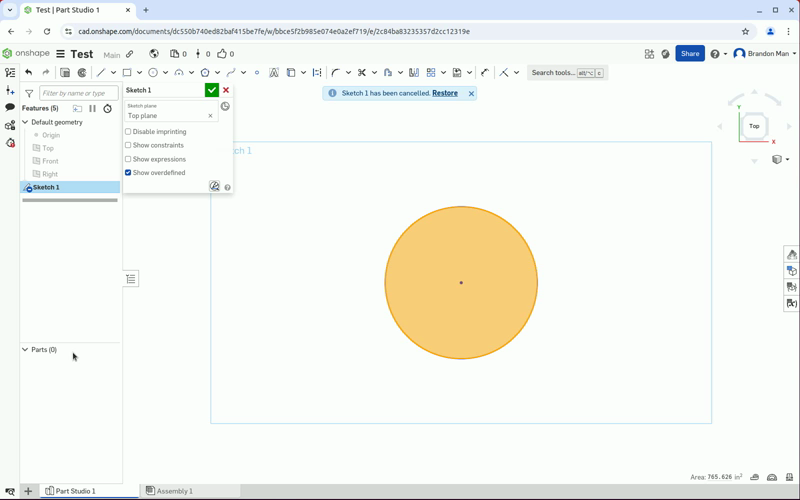
key(shift+e)
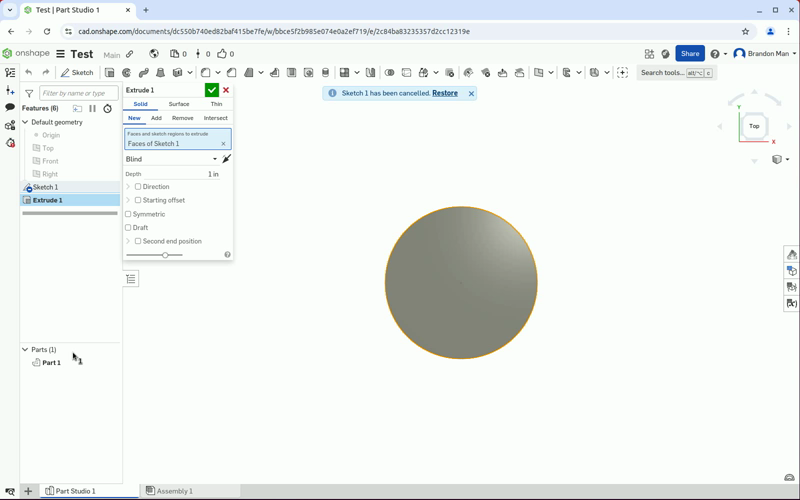
mouse_move(143, 106)
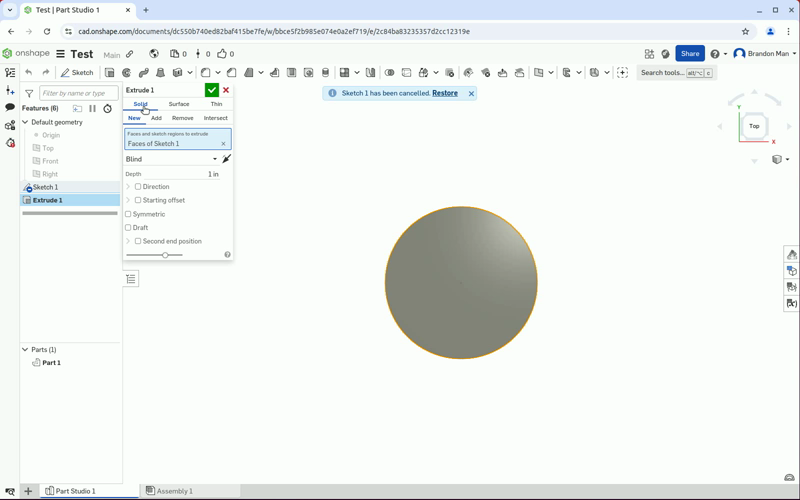
click(143, 106)
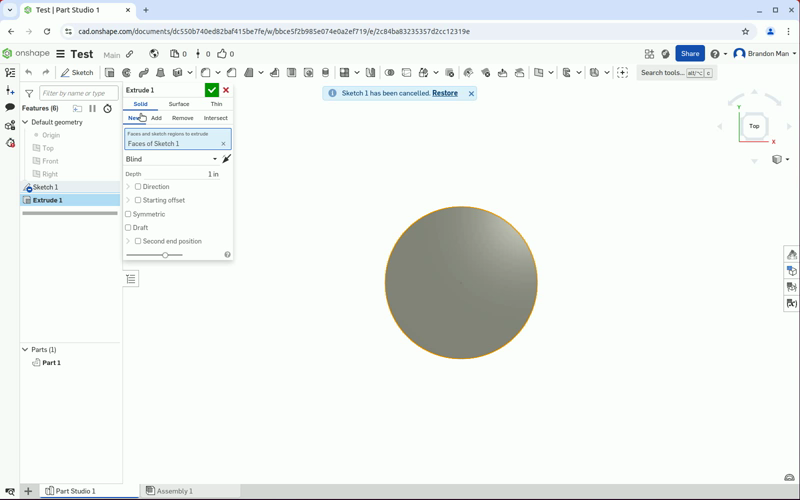
mouse_move(137, 120)
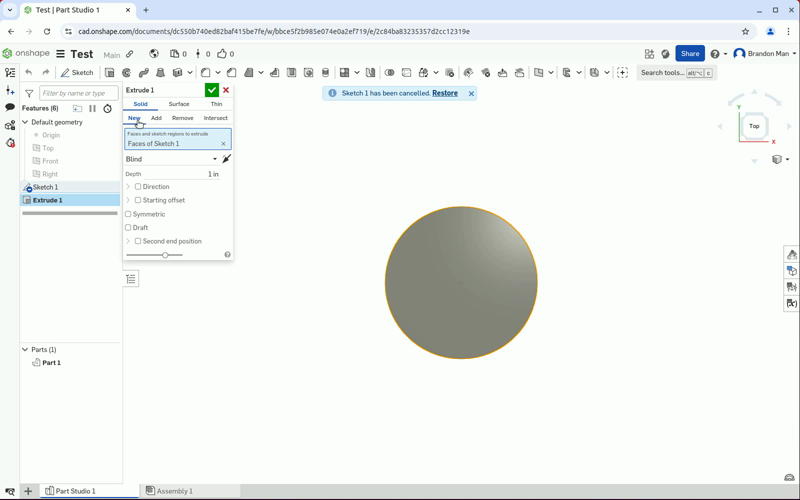
click(137, 120)
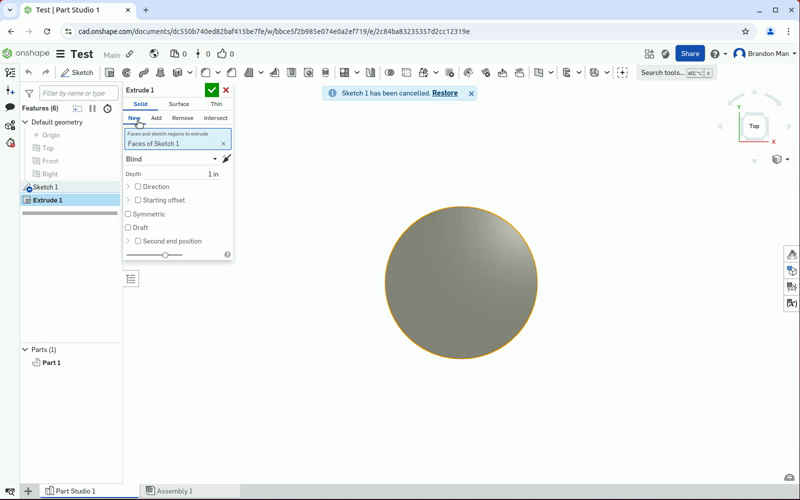
key(tab, 4)
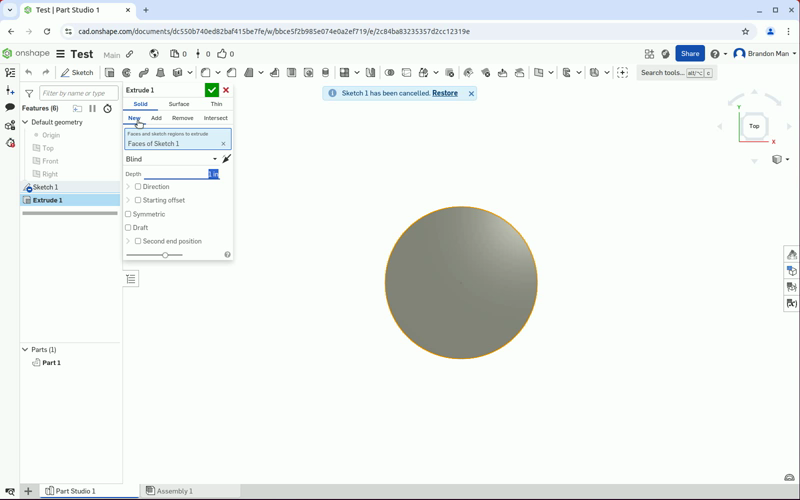
text(7.703)
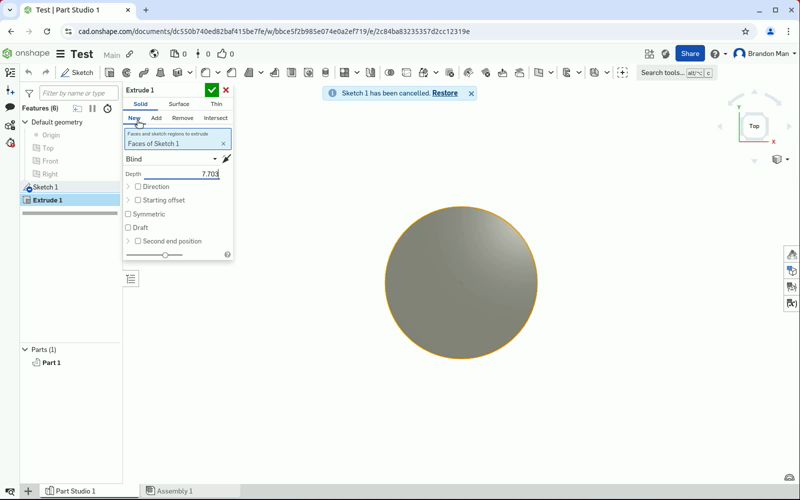
key(enter)
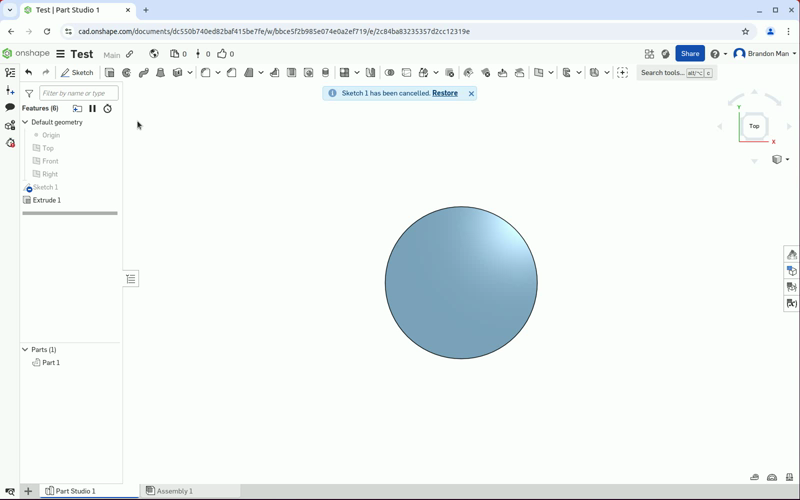
key(shift+h)
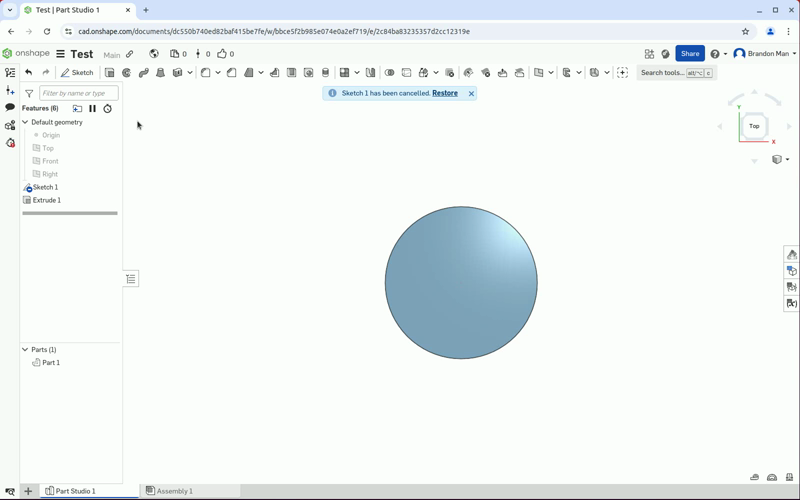
key(shift+h)
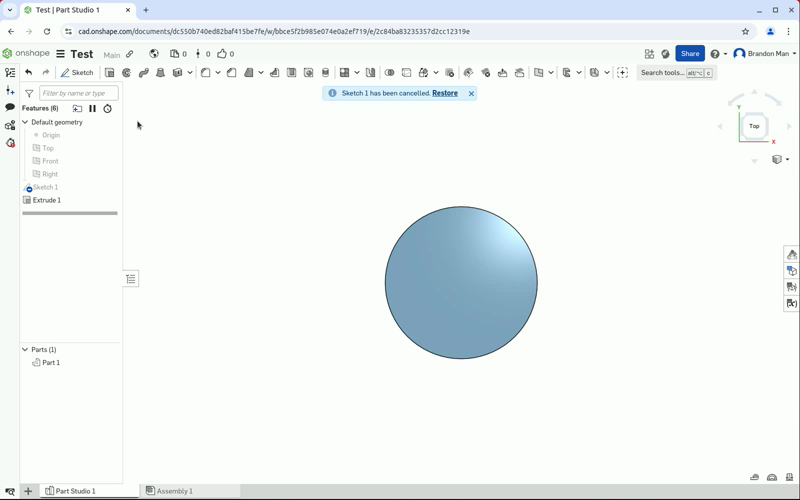
mouse_move(73, 189)
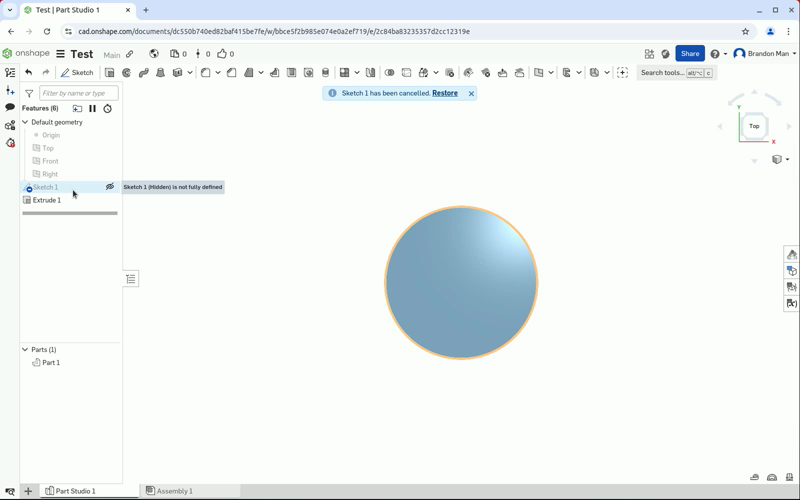
click(73, 189)
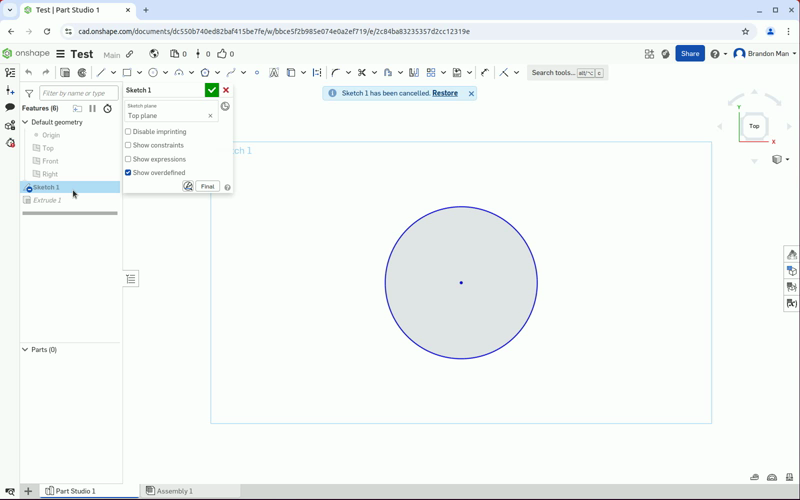
mouse_move(229, 92)
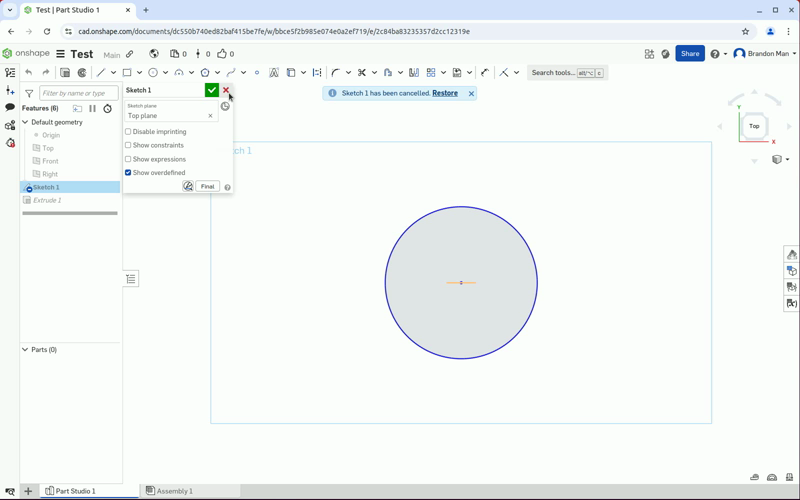
click(229, 92)
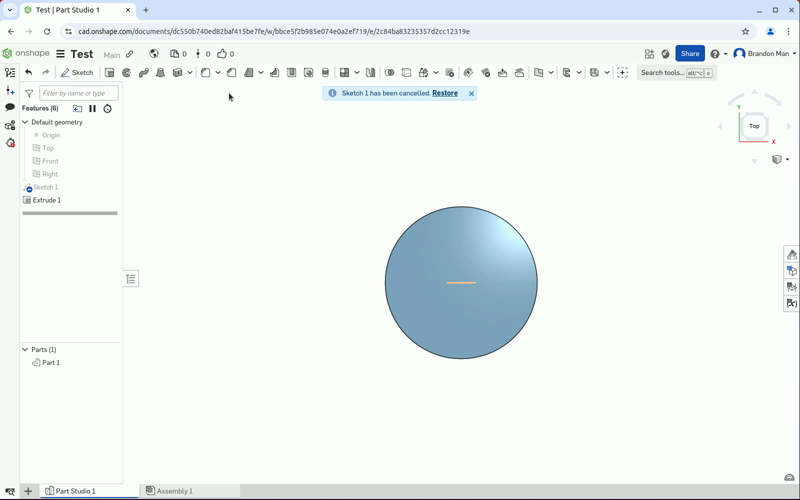
mouse_move(541, 75)
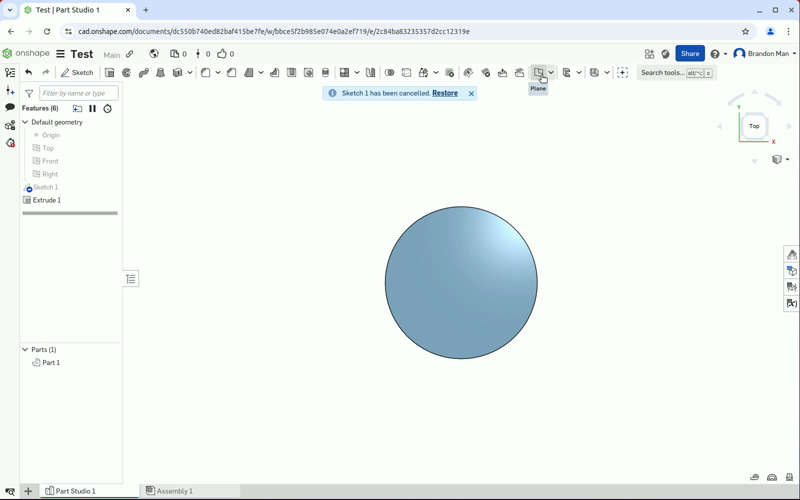
click(541, 75)
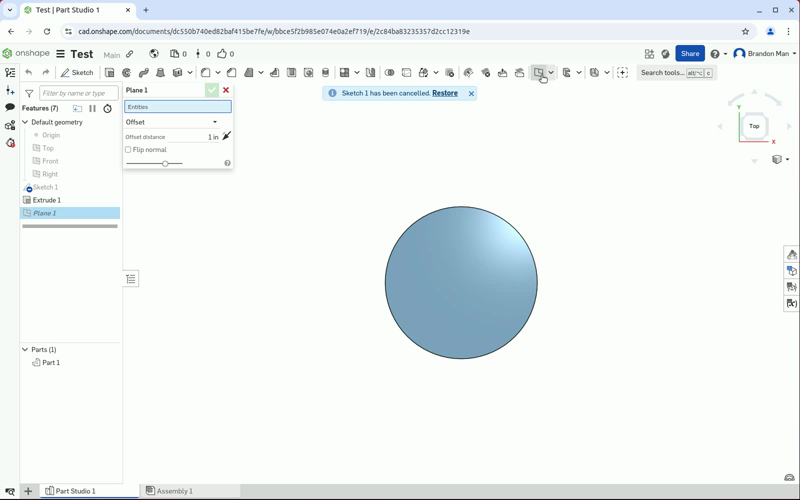
mouse_move(73, 150)
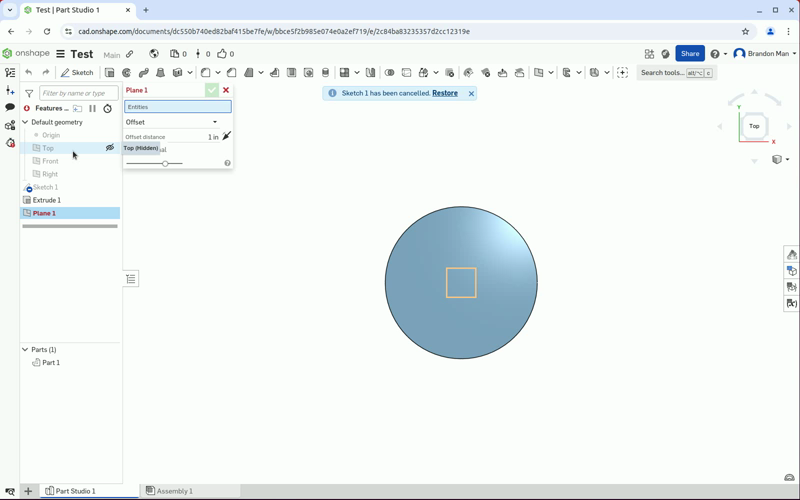
click(73, 150)
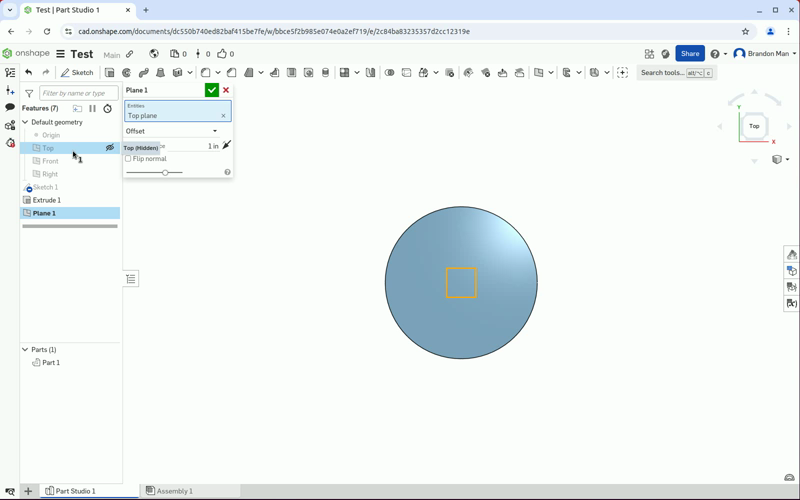
key(tab, 2)
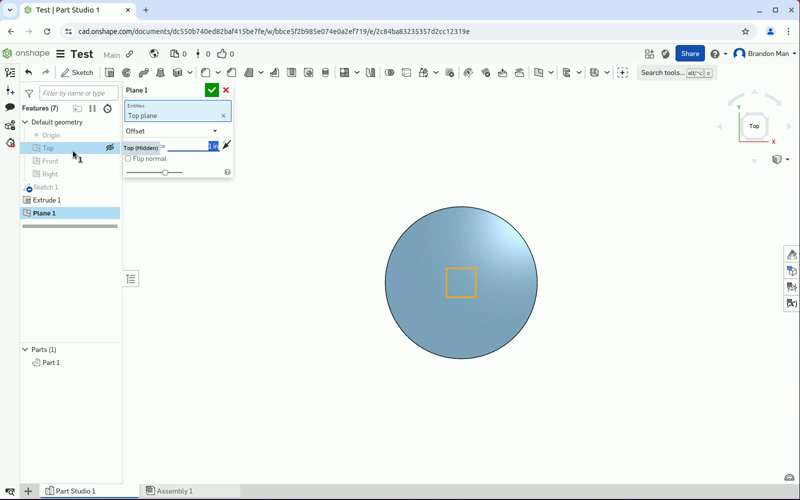
text(7.703)
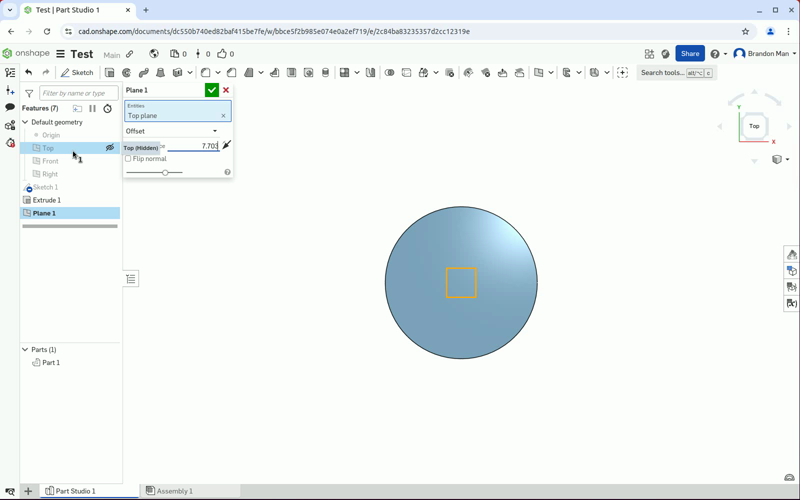
key(enter, 2)
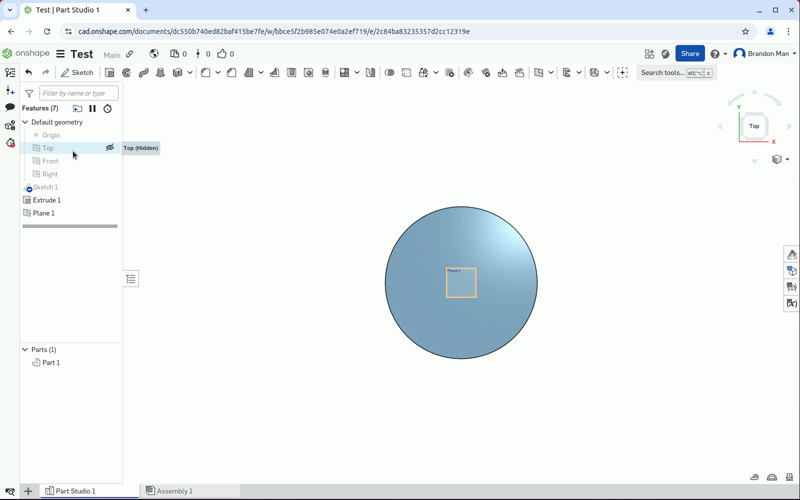
key(shift+s)
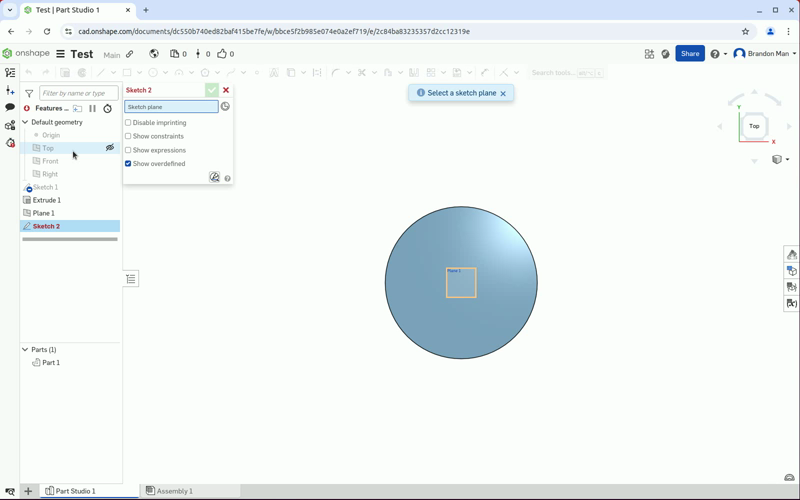
mouse_move(73, 215)
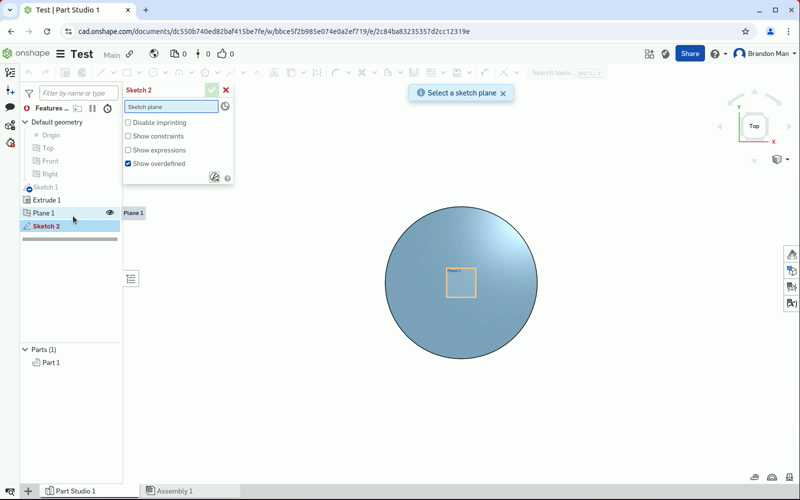
click(73, 215)
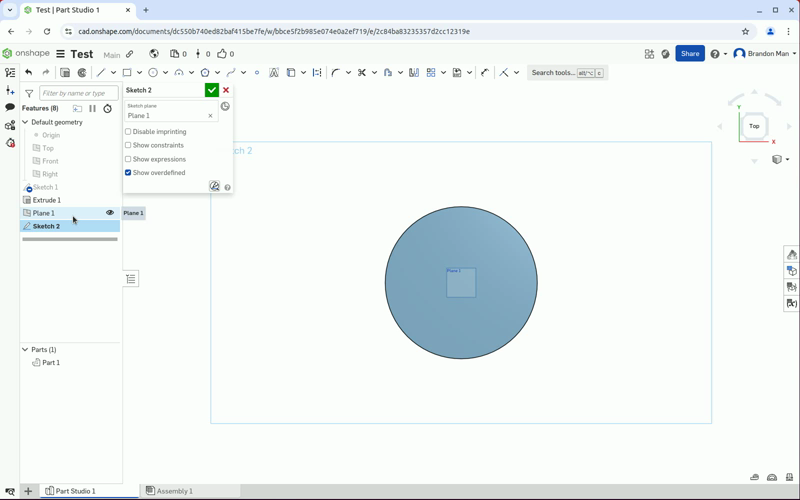
mouse_move(73, 352)
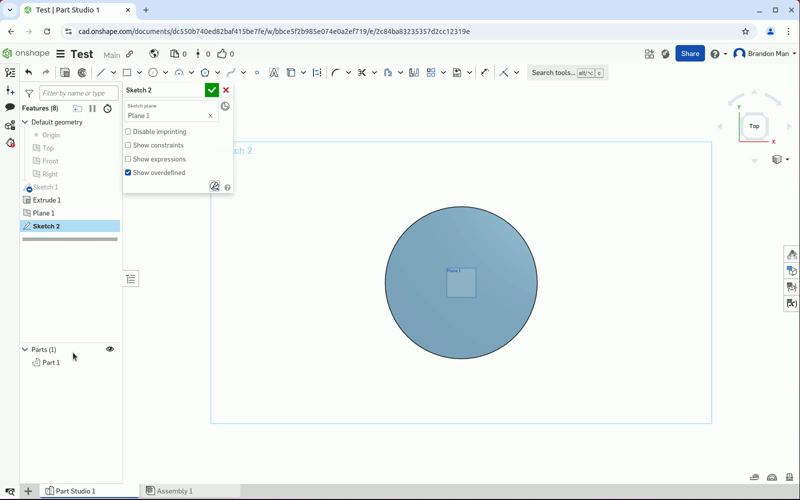
key(y)
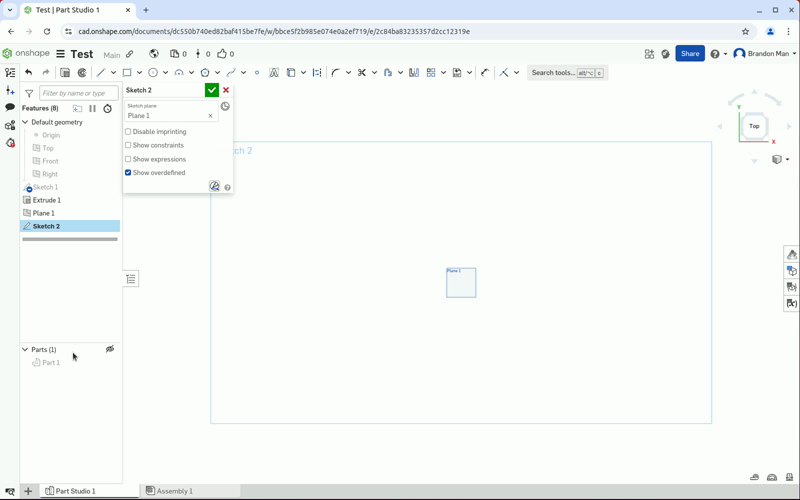
key(c)
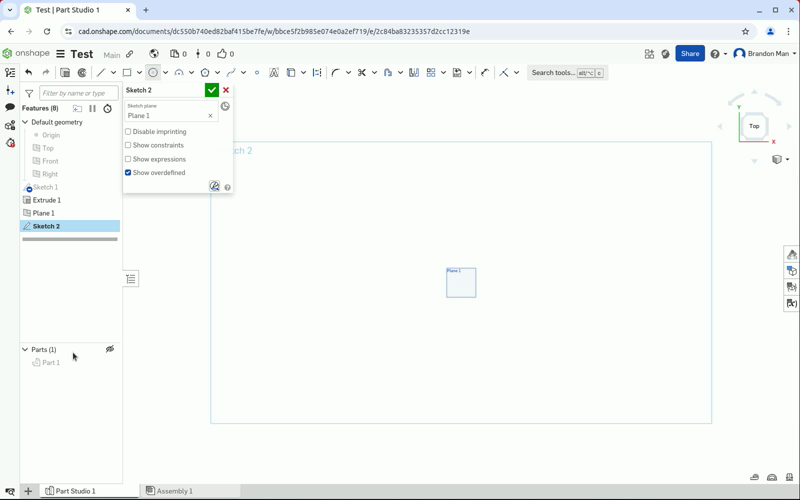
key_down(shift)
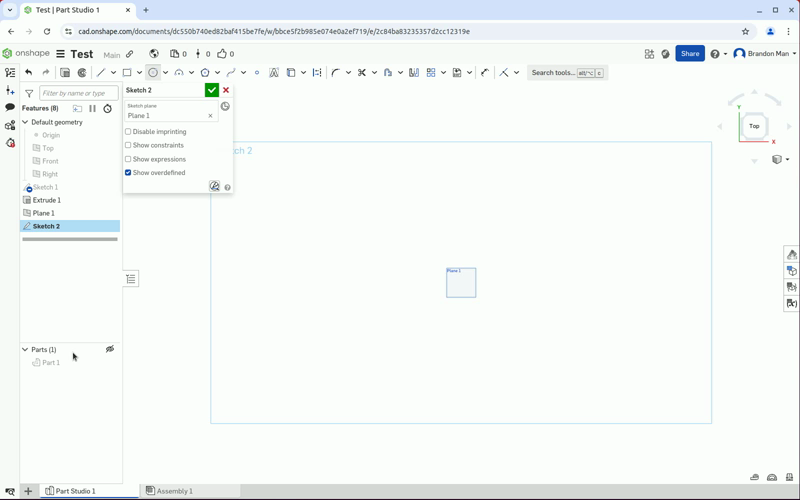
mouse_move(461, 282)
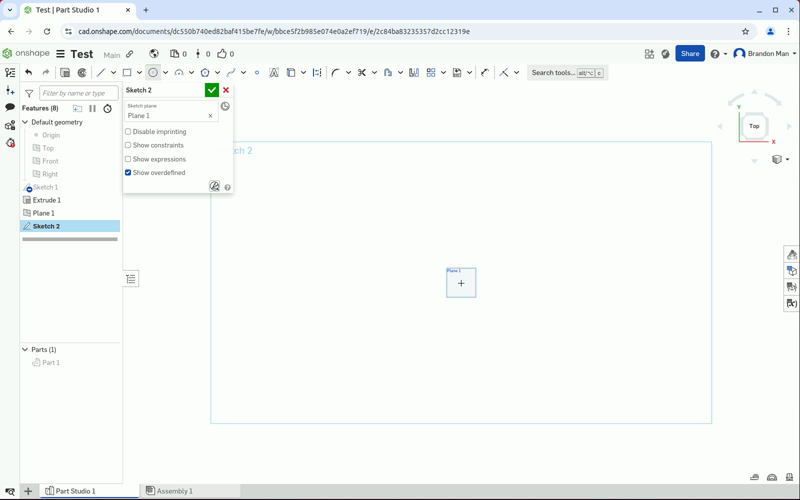
click(461, 282)
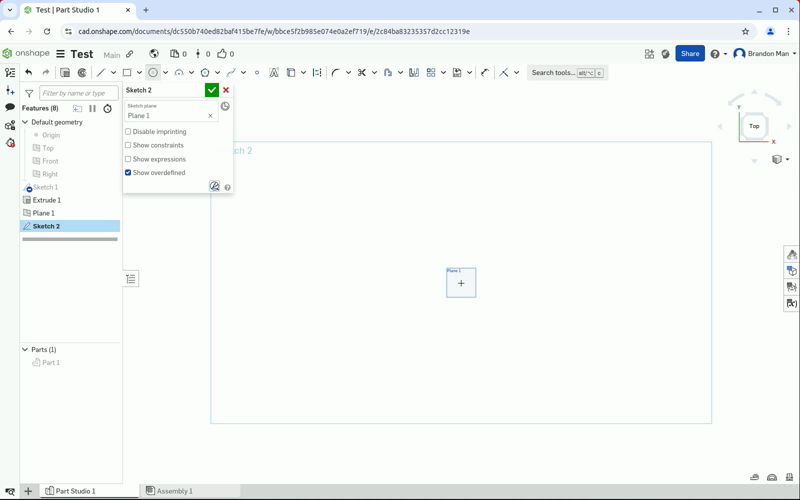
key_up(shift)
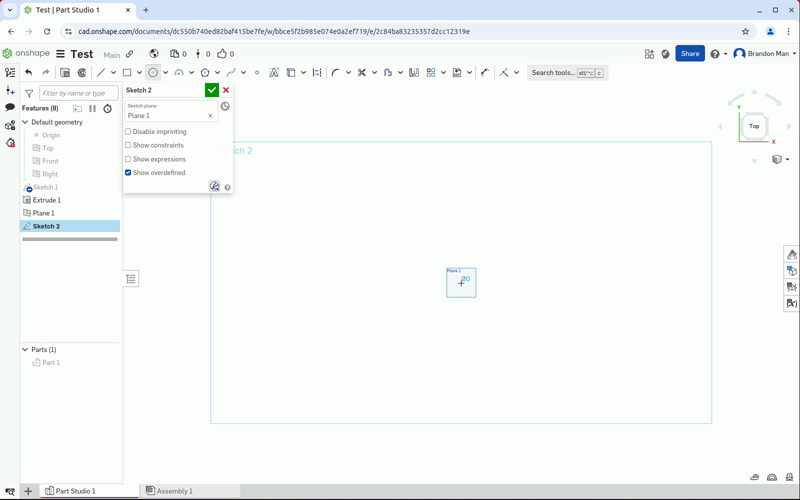
mouse_move(499, 282)
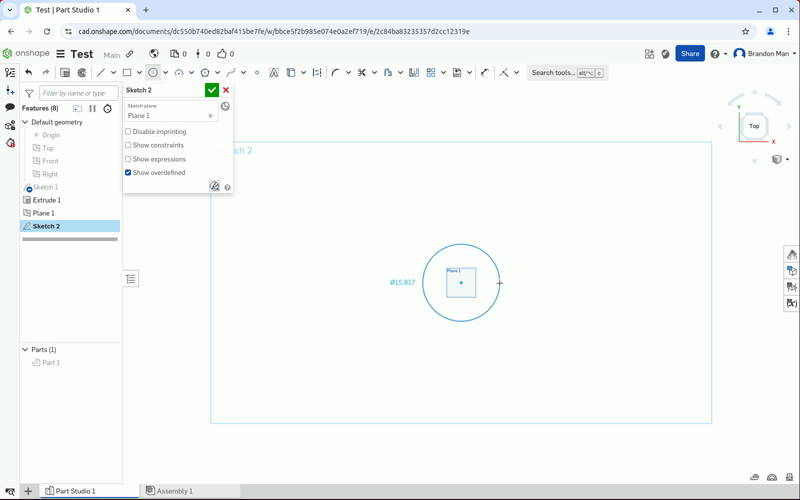
click(499, 282)
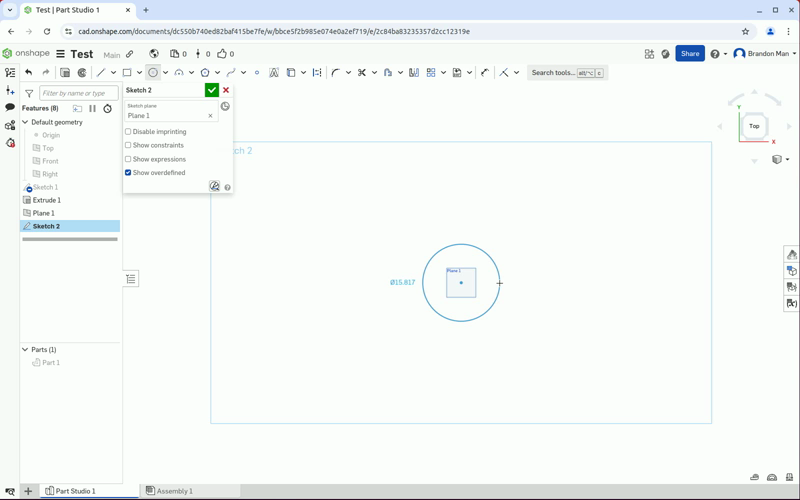
key(esc)
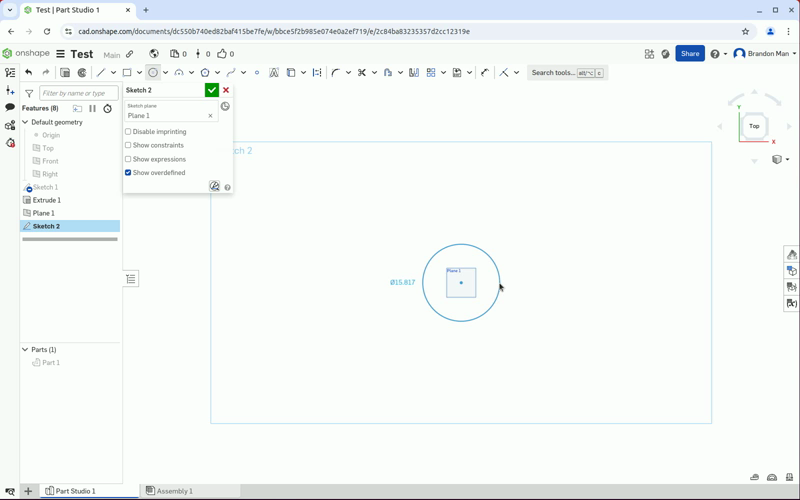
mouse_move(452, 250)
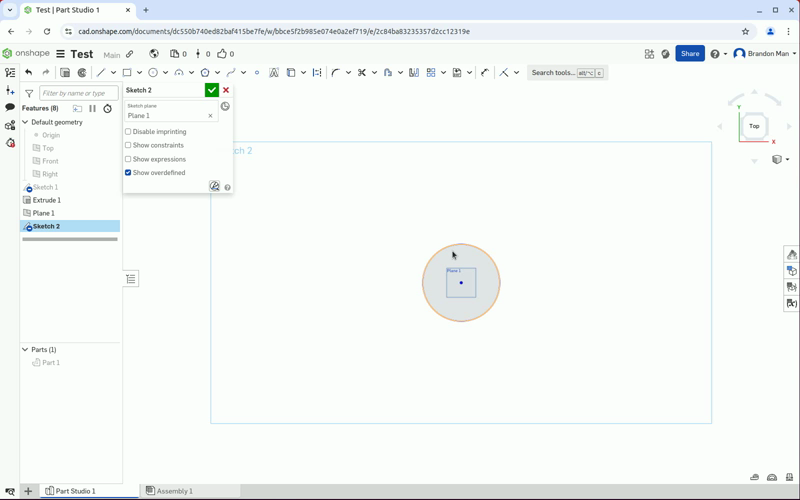
click(452, 250)
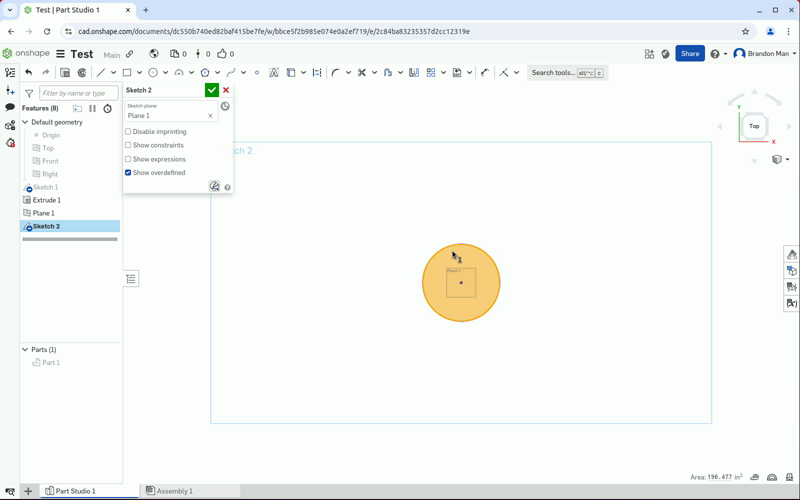
mouse_move(73, 352)
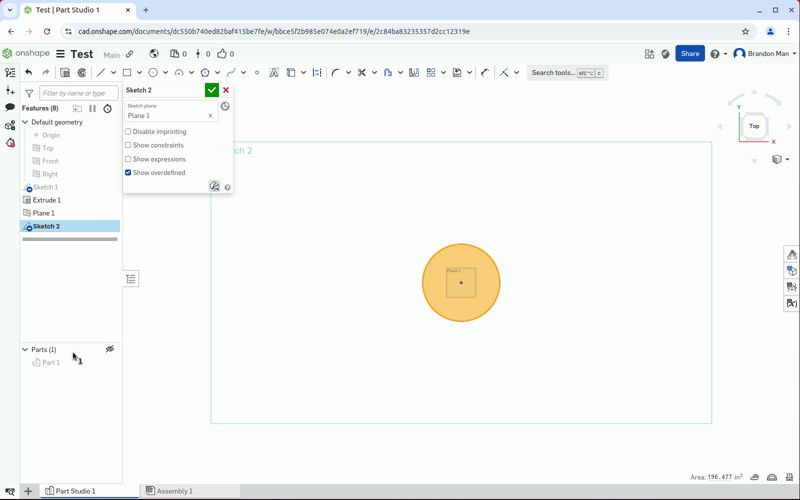
key(shift+y)
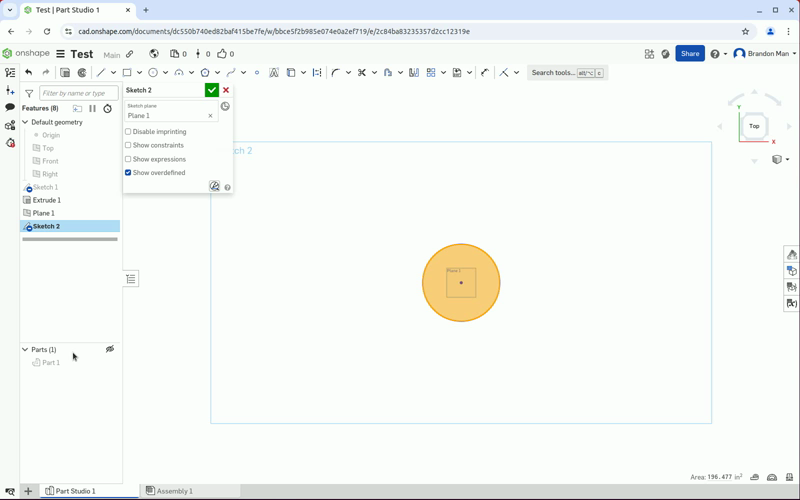
key(shift+e)
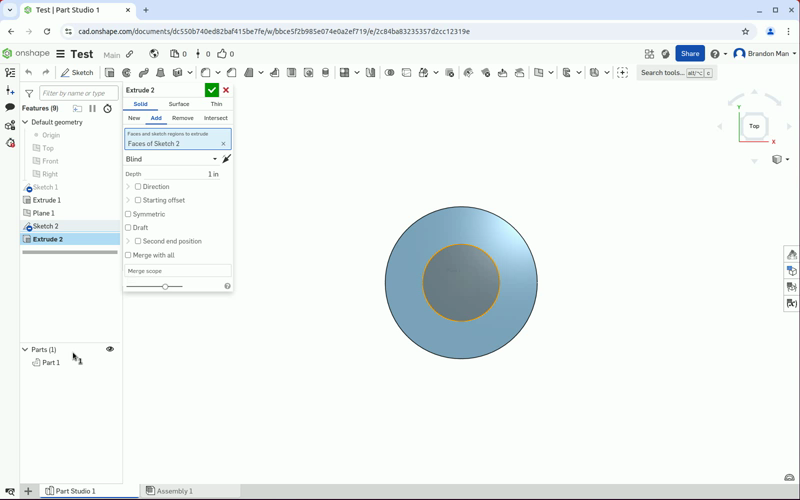
mouse_move(143, 106)
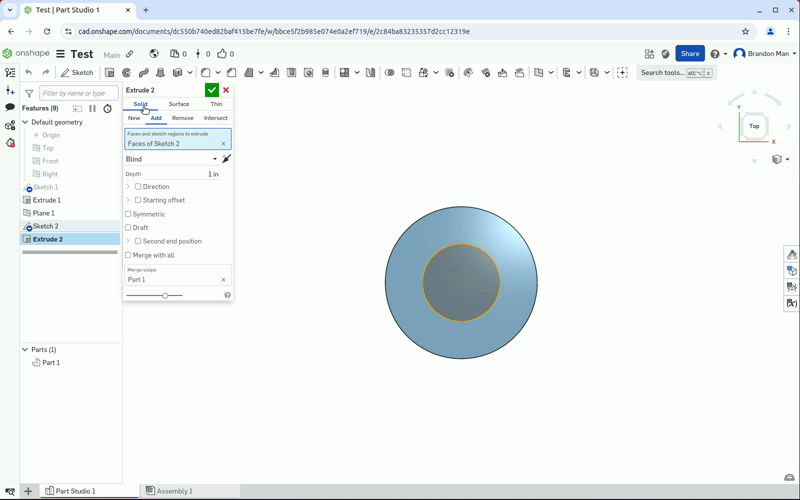
click(143, 106)
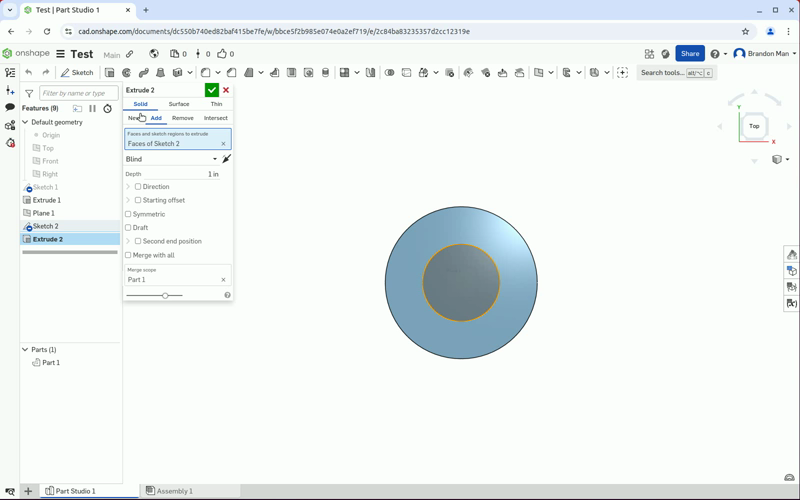
mouse_move(137, 120)
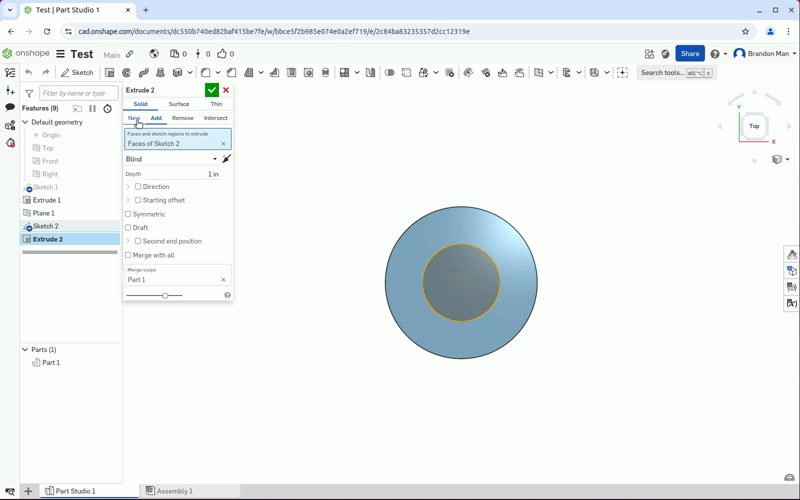
click(137, 120)
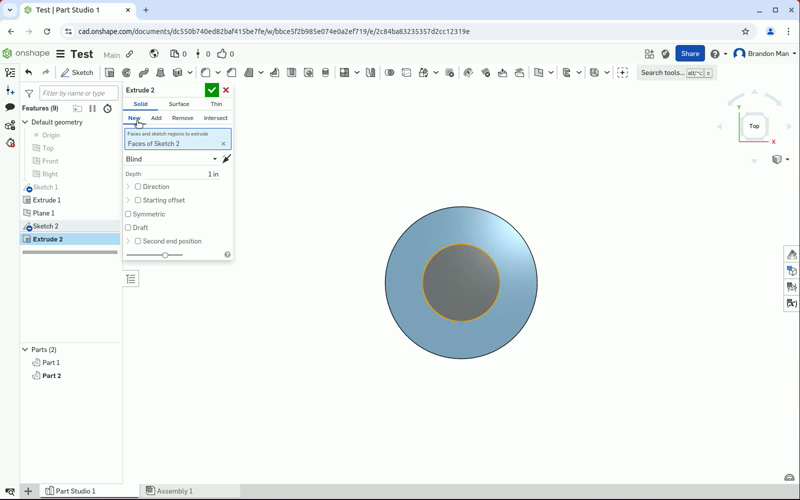
key(tab, 4)
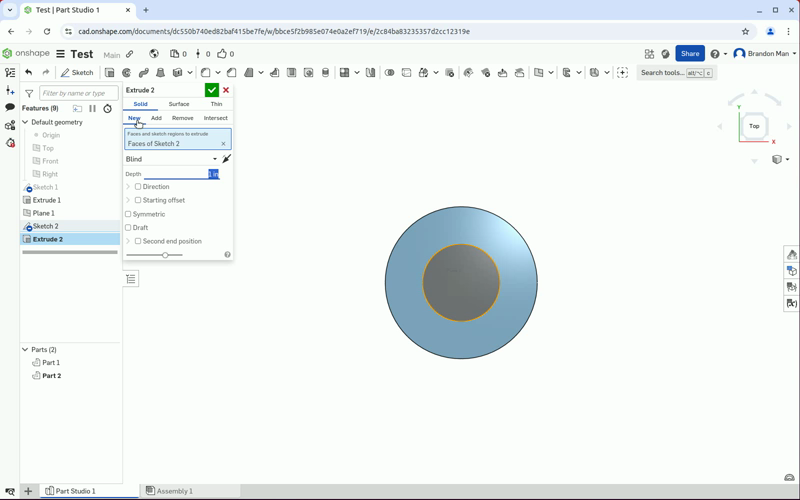
text(15.405)
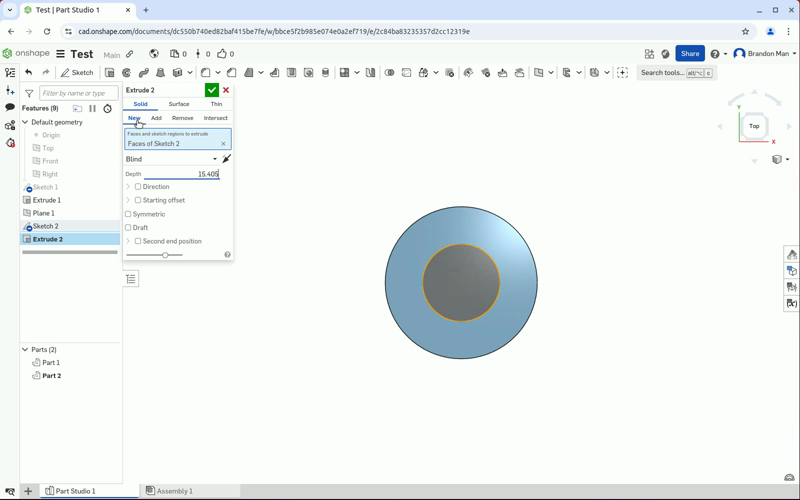
key(enter)
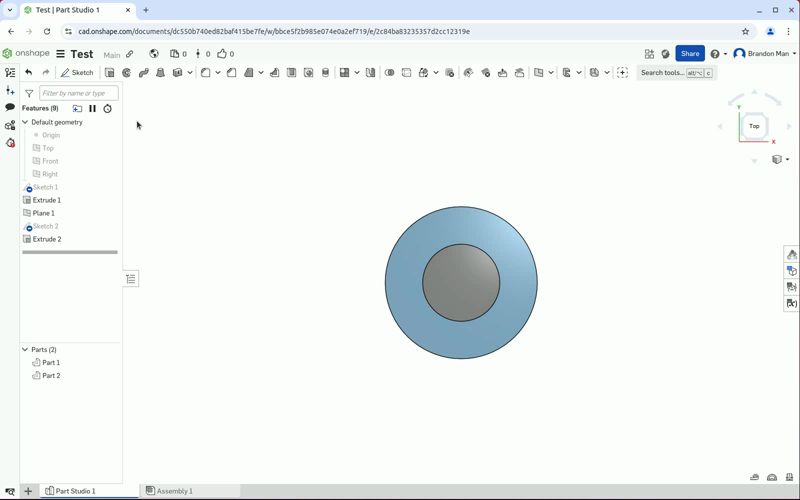
key(shift+h)
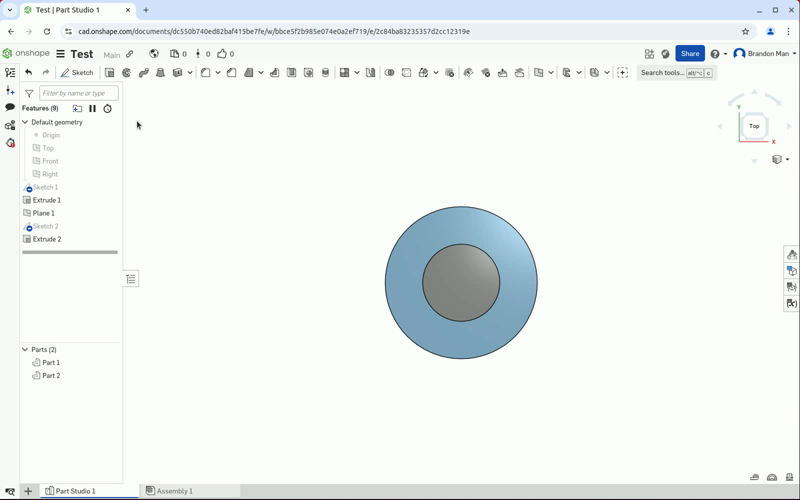
key(shift+h)
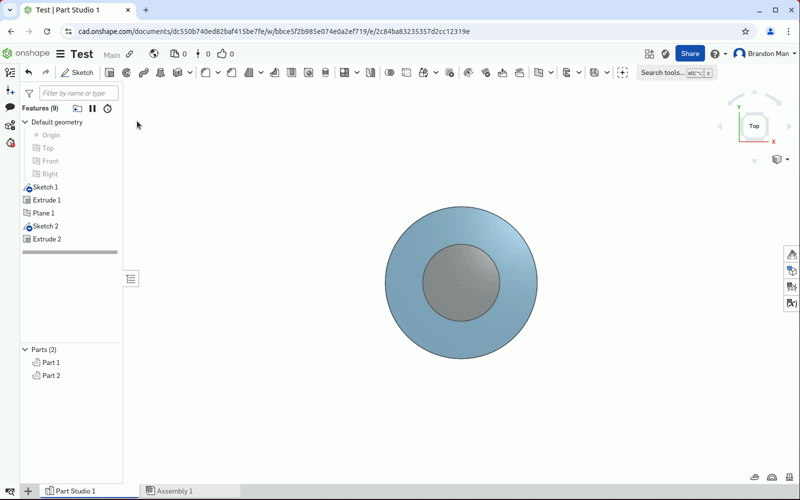
key(shift+7)
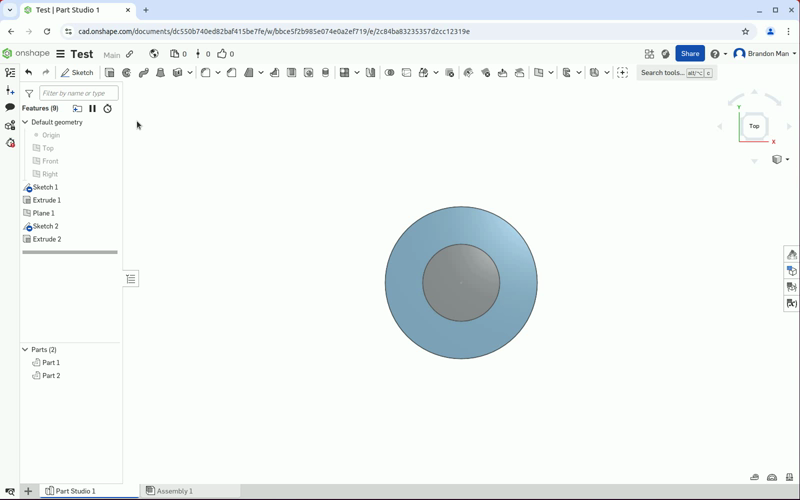
key(up, 3)
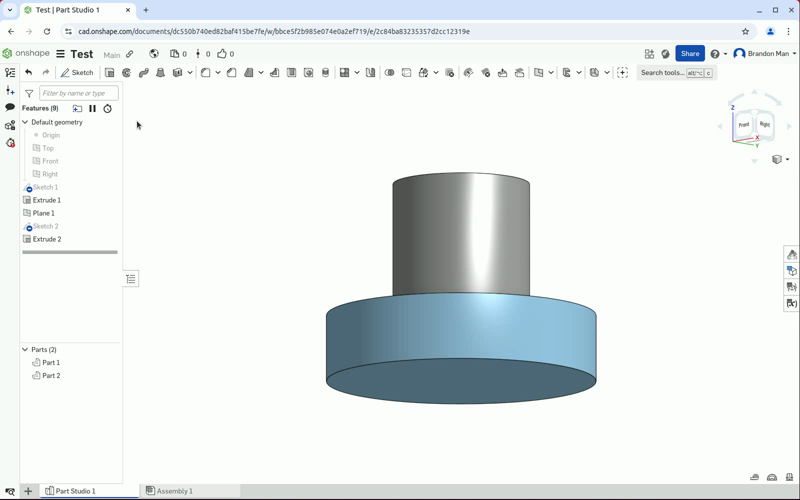
key(left, 3)
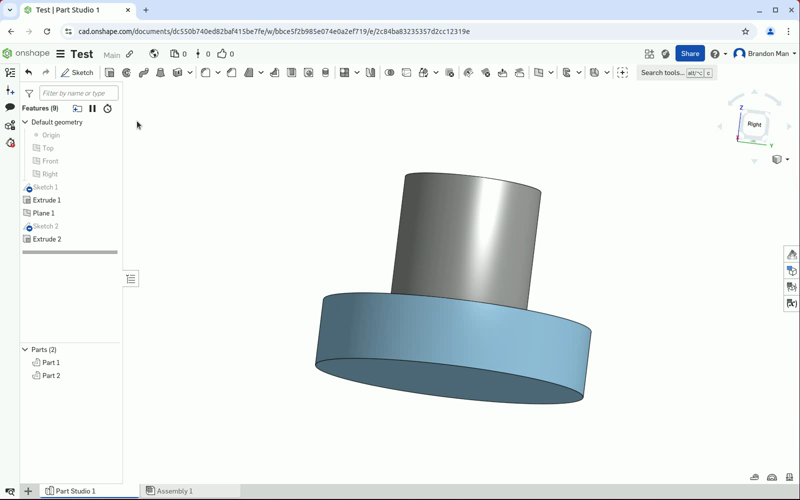
key(right, 3)
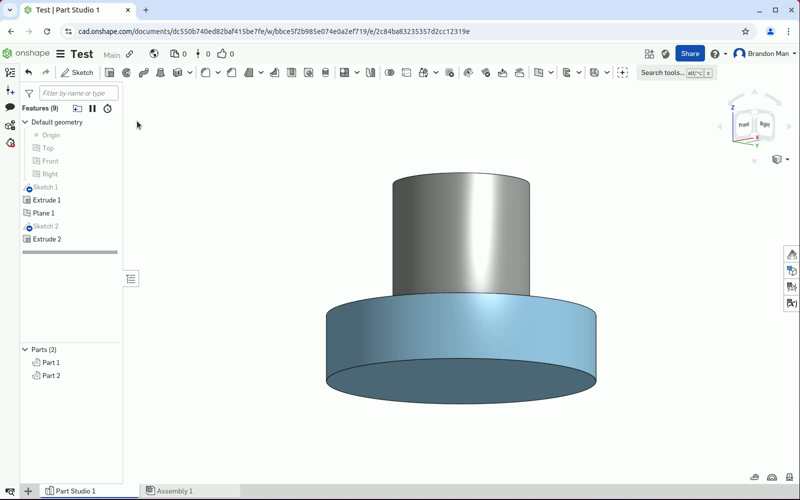
key(down, 3)
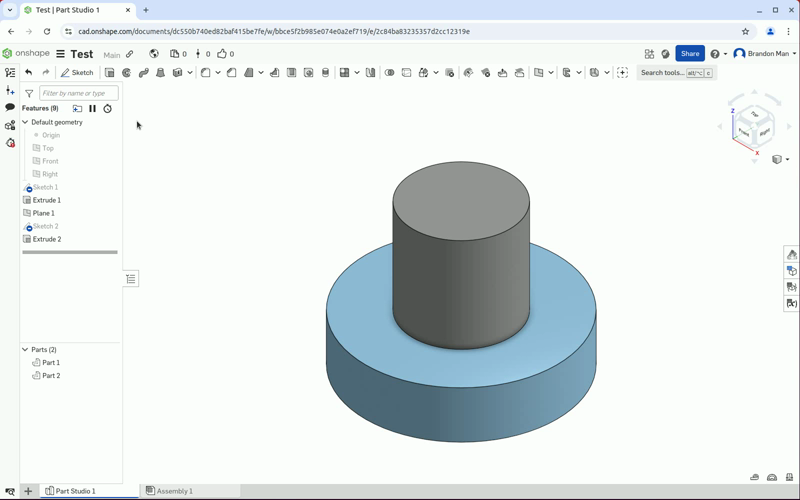
mouse_move(73, 189)
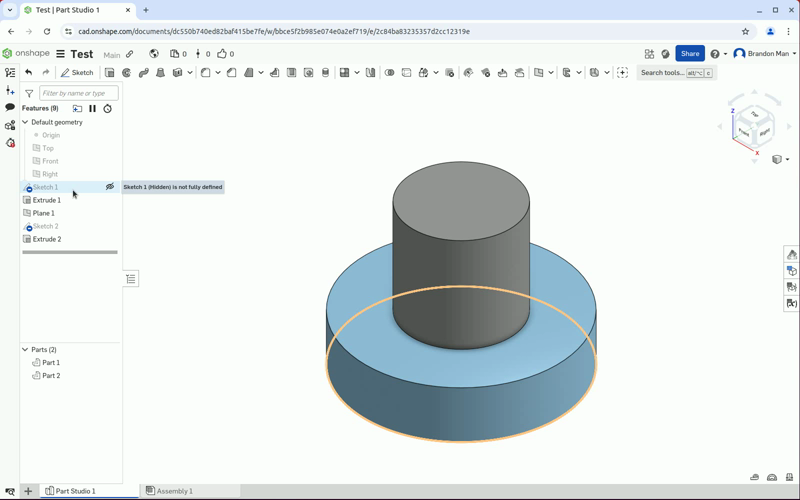
click(73, 189)